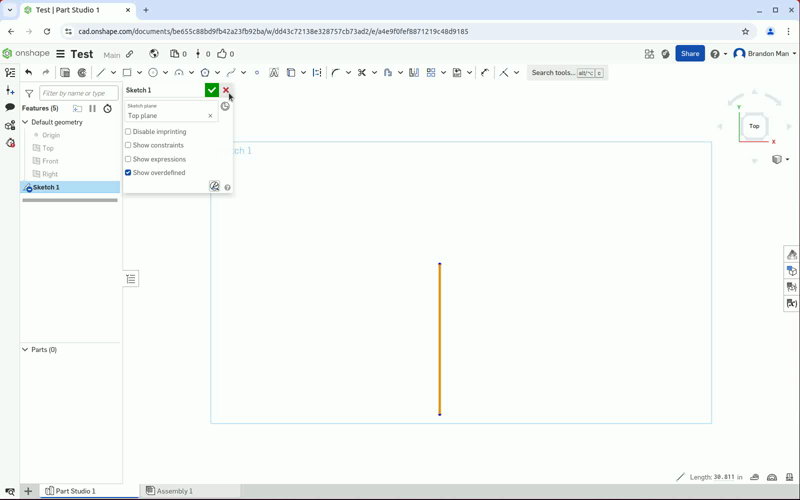
key(shift+h)
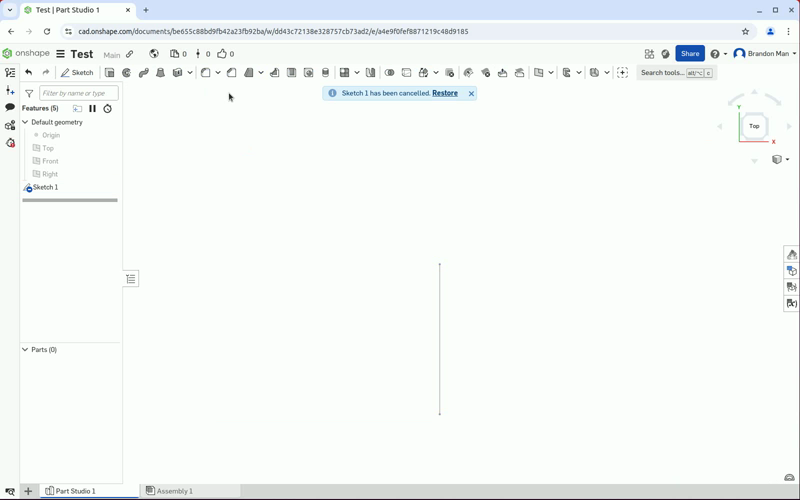
key(shift+s)
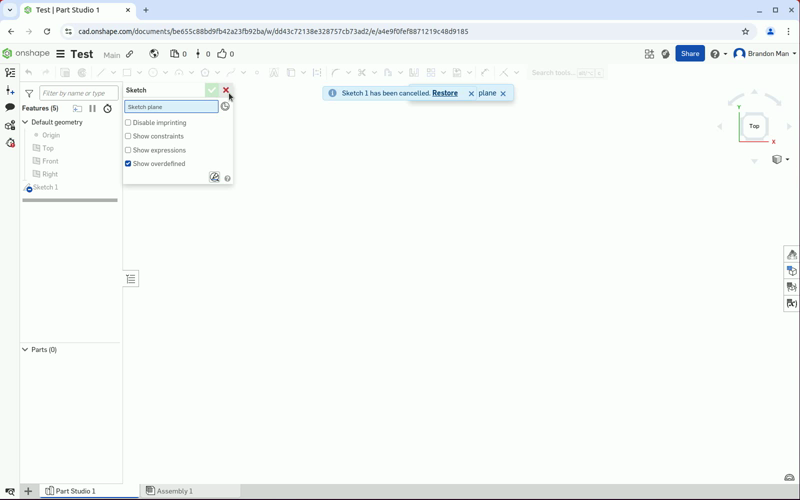
mouse_move(73, 150)
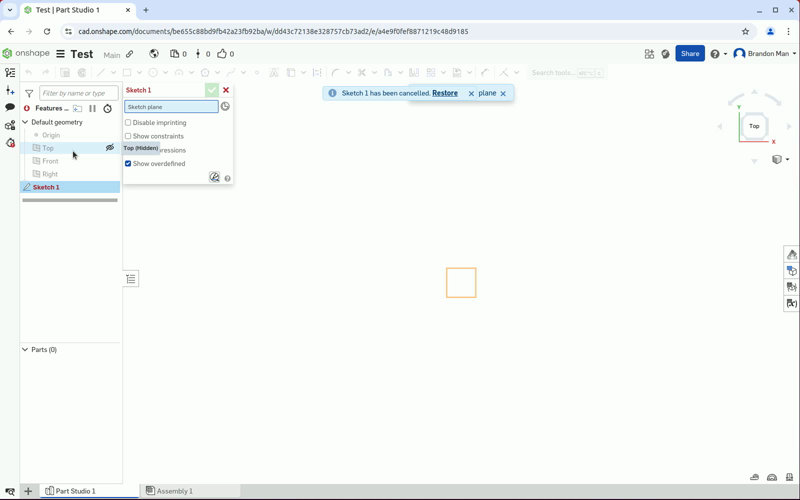
click(73, 150)
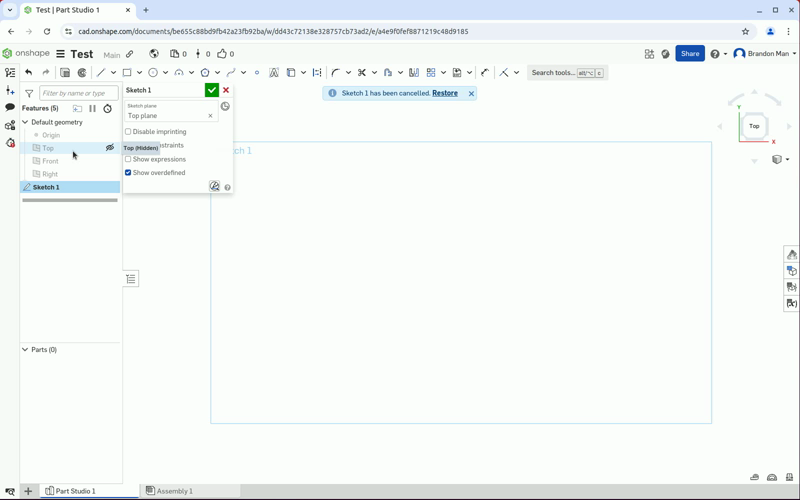
mouse_move(73, 352)
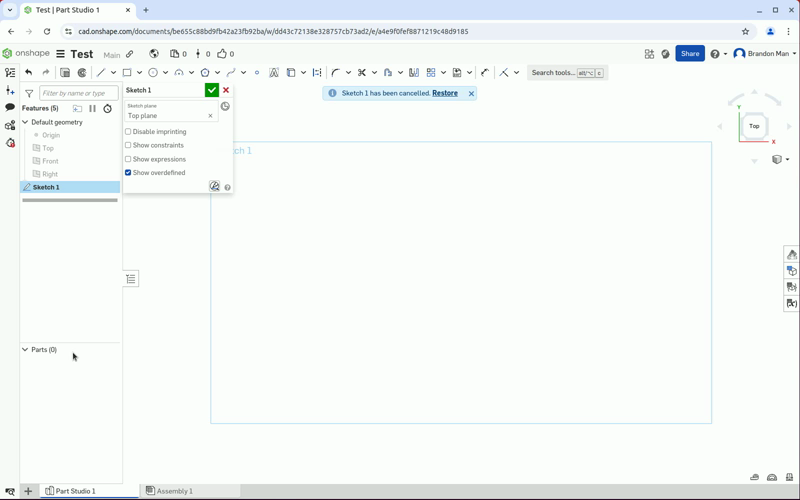
key(y)
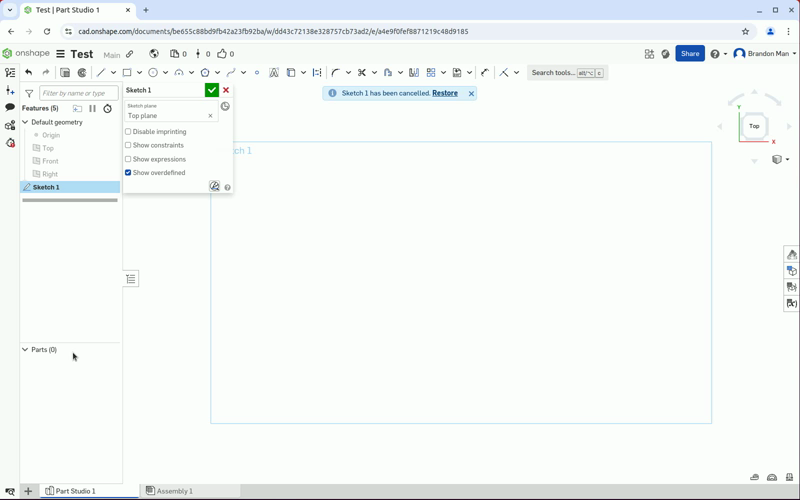
key(c)
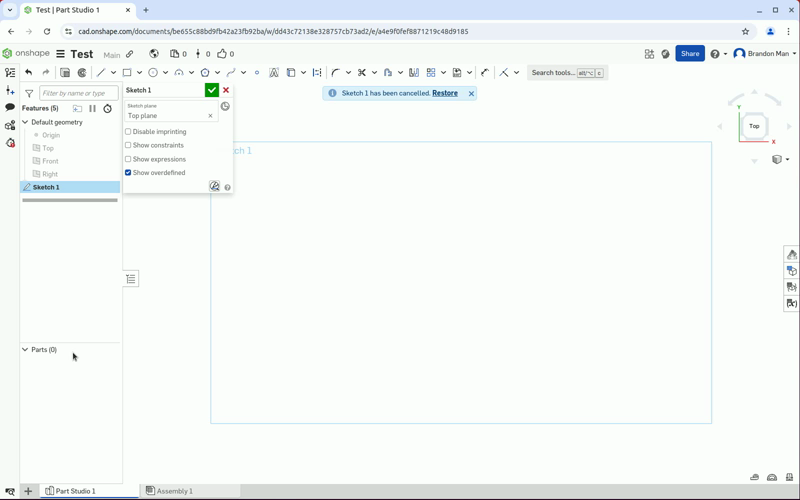
key_down(shift)
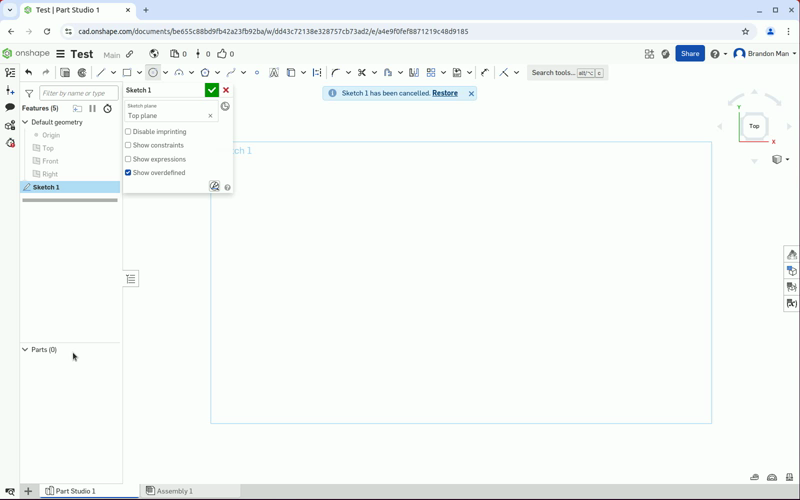
mouse_move(461, 282)
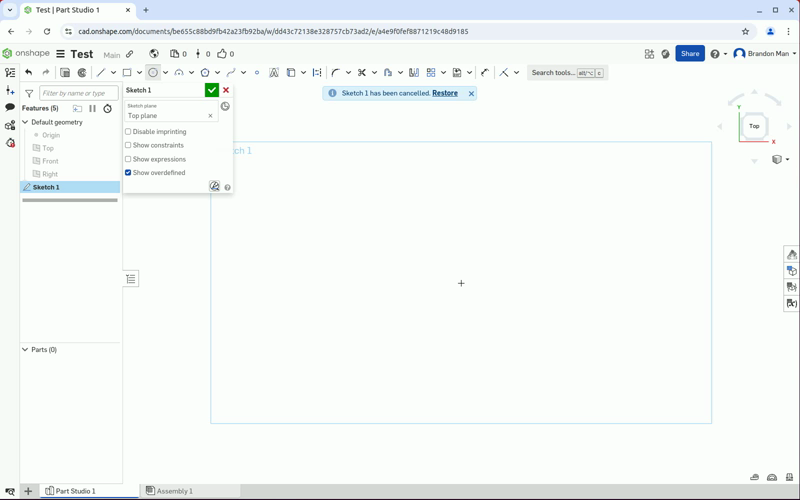
click(461, 282)
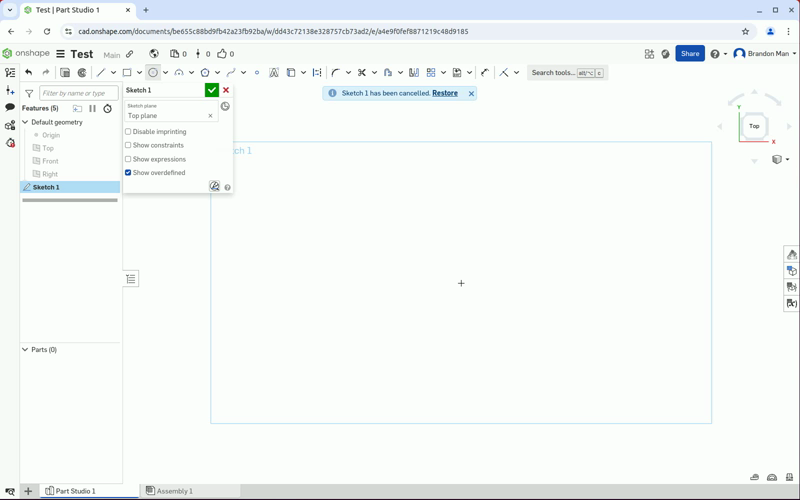
key_up(shift)
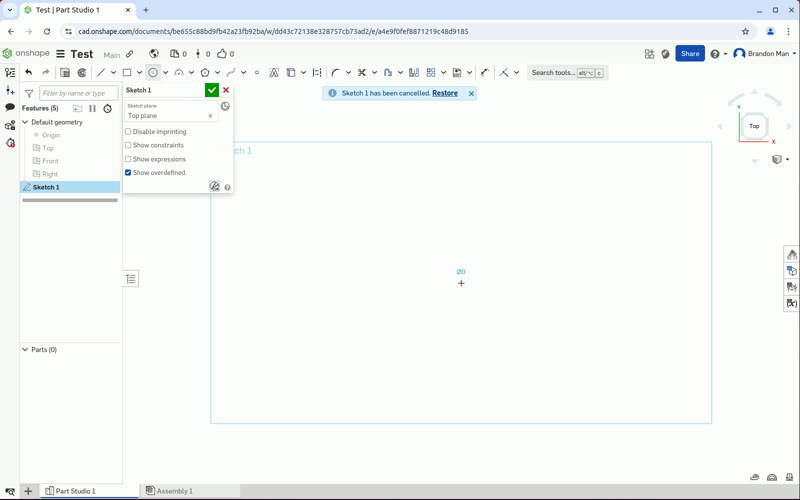
mouse_move(552, 282)
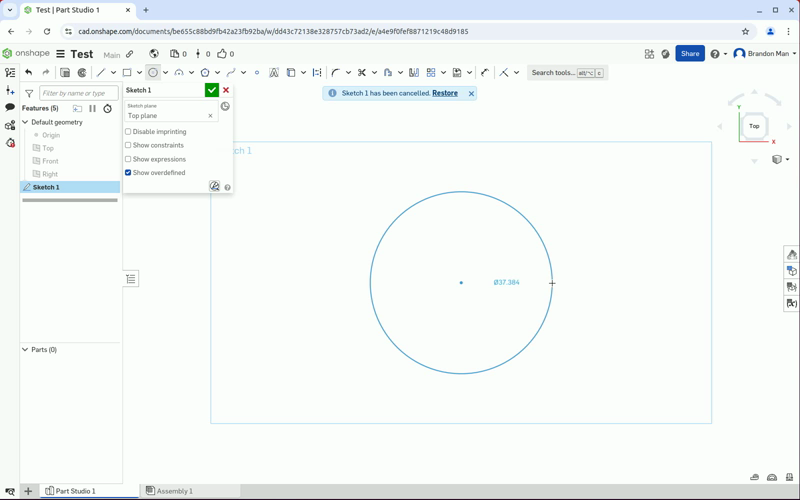
click(552, 282)
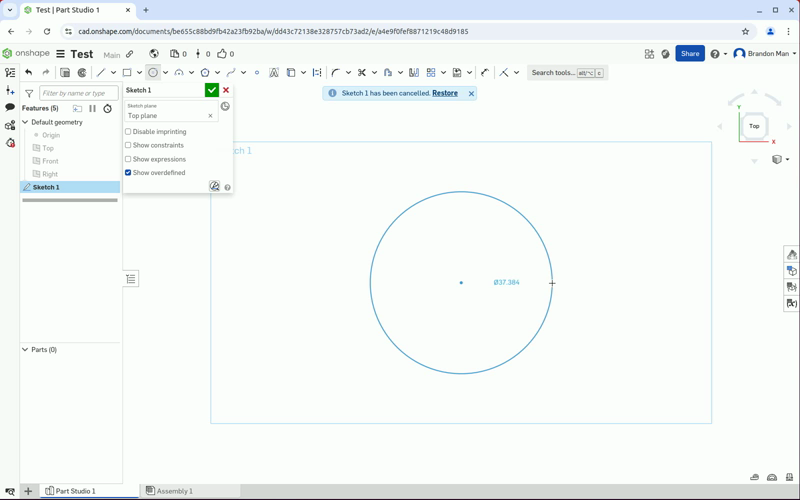
key(esc)
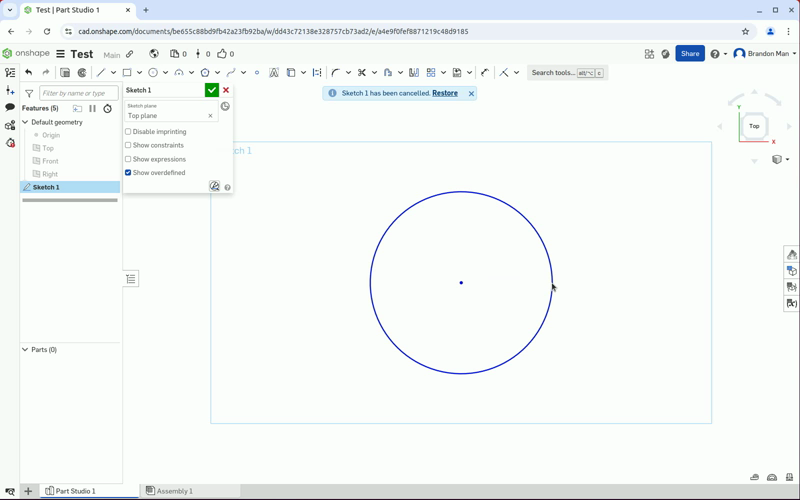
key(c)
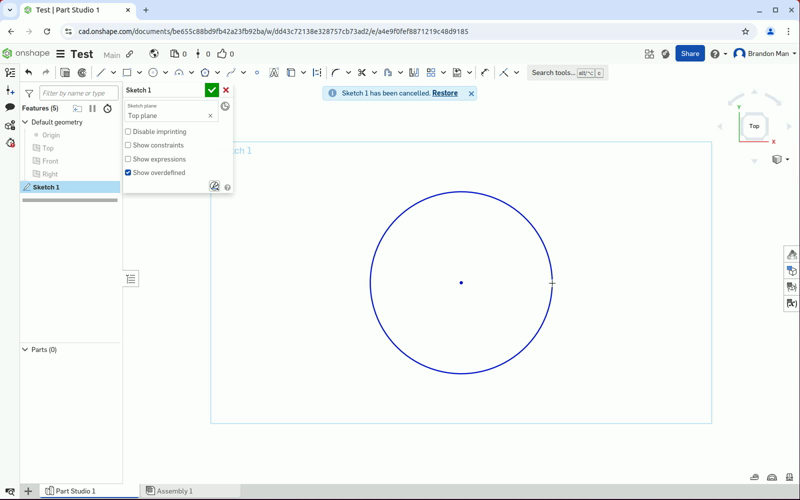
key_down(shift)
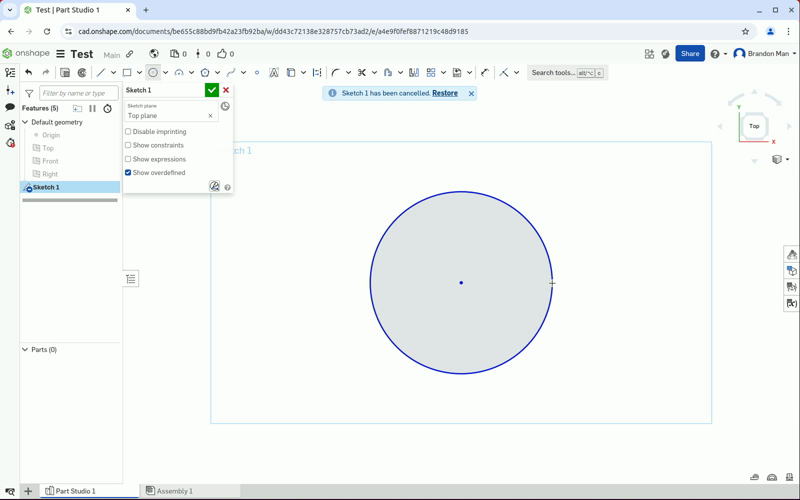
mouse_move(461, 282)
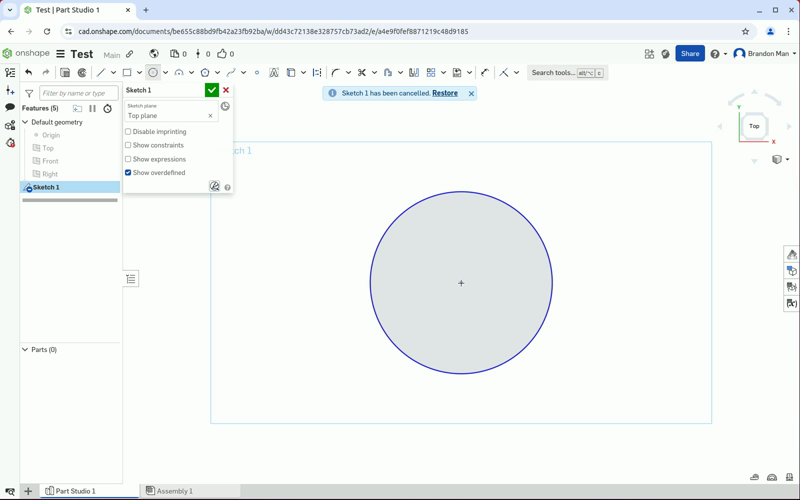
click(461, 282)
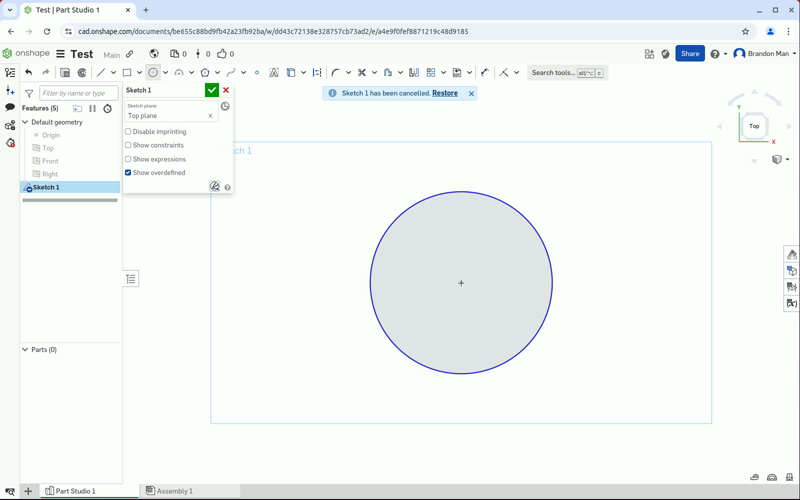
key_up(shift)
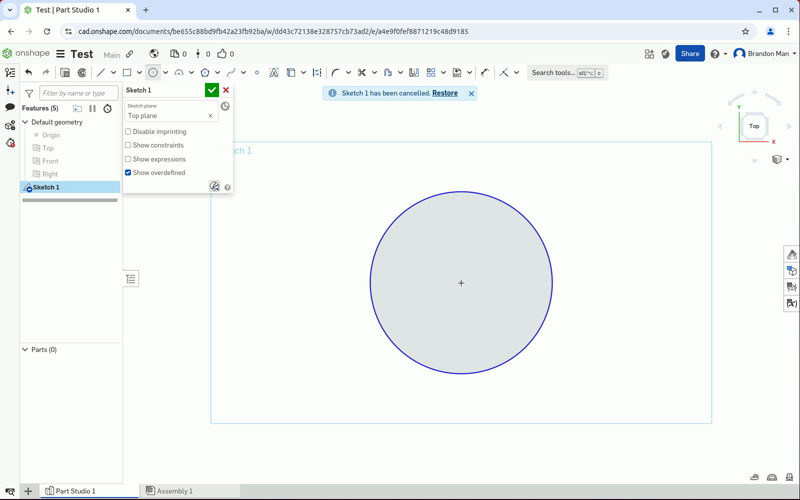
mouse_move(522, 282)
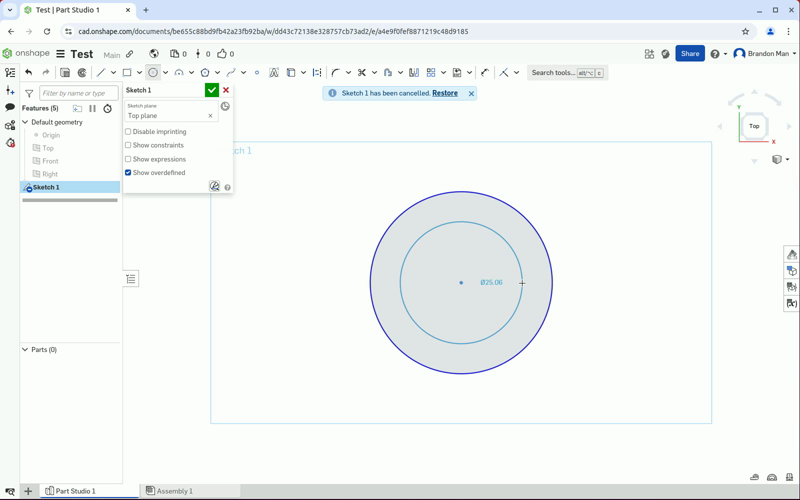
click(522, 282)
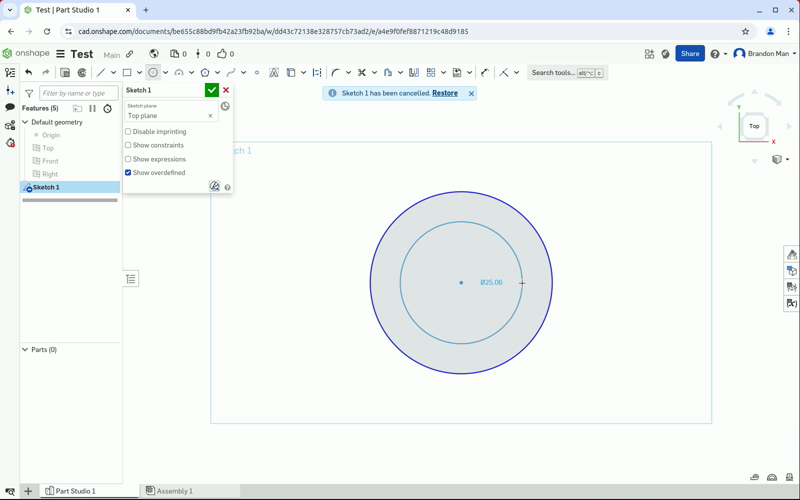
key(esc)
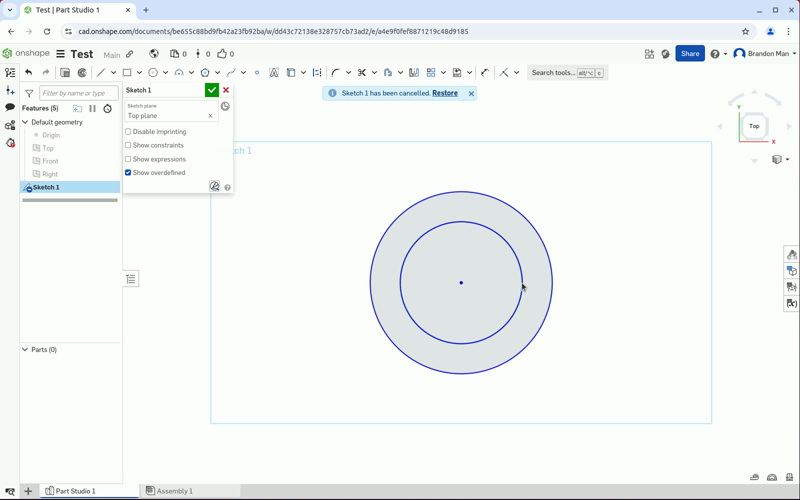
mouse_move(511, 334)
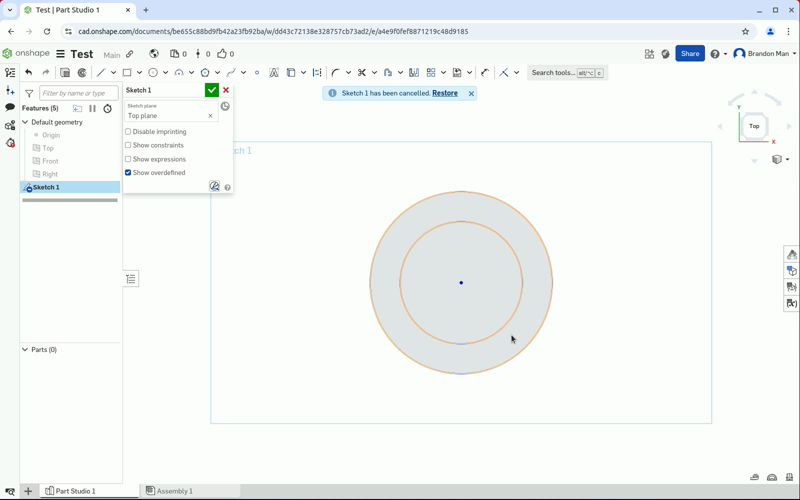
click(511, 334)
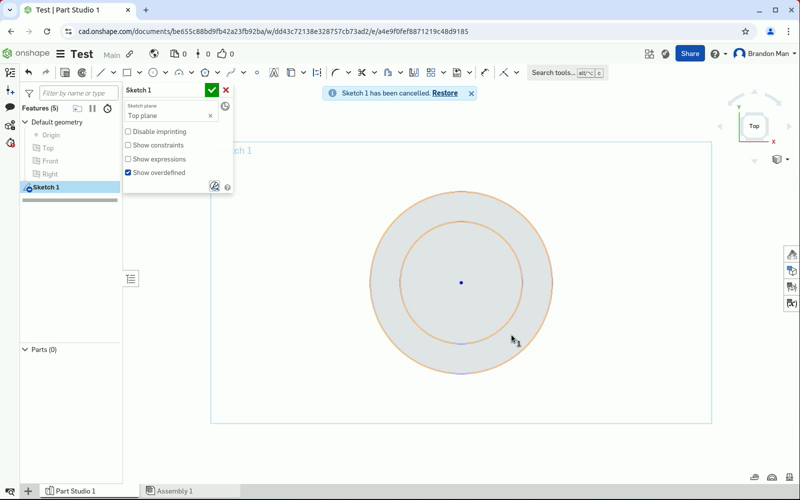
mouse_move(73, 352)
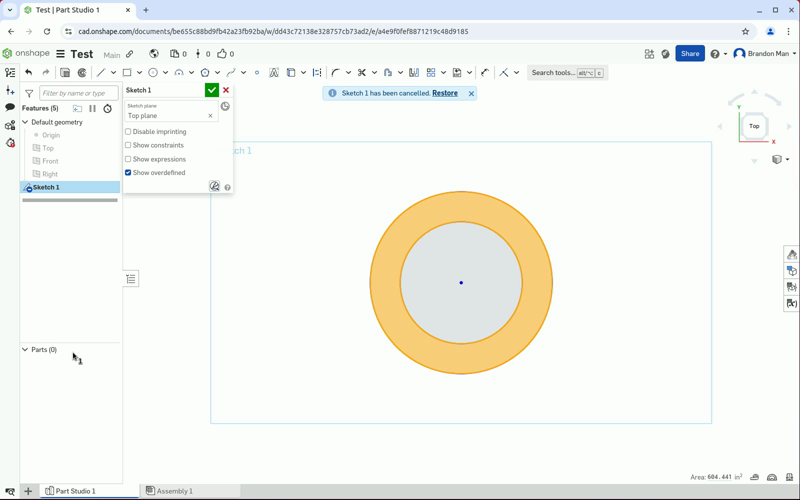
key(shift+y)
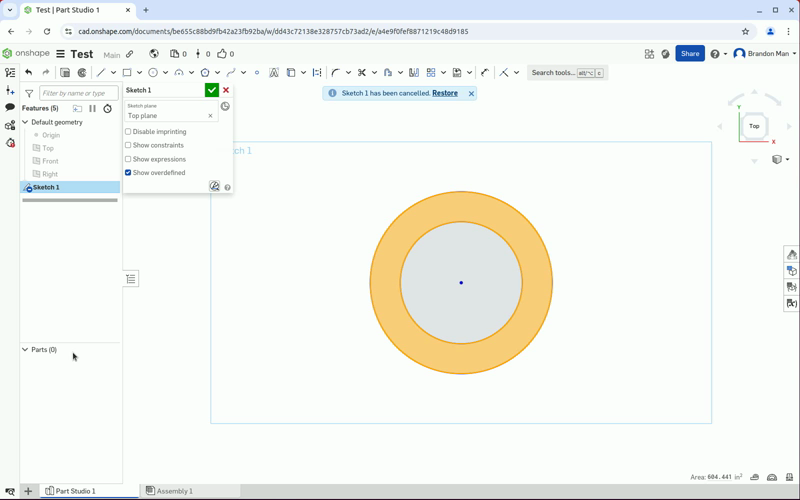
key(shift+e)
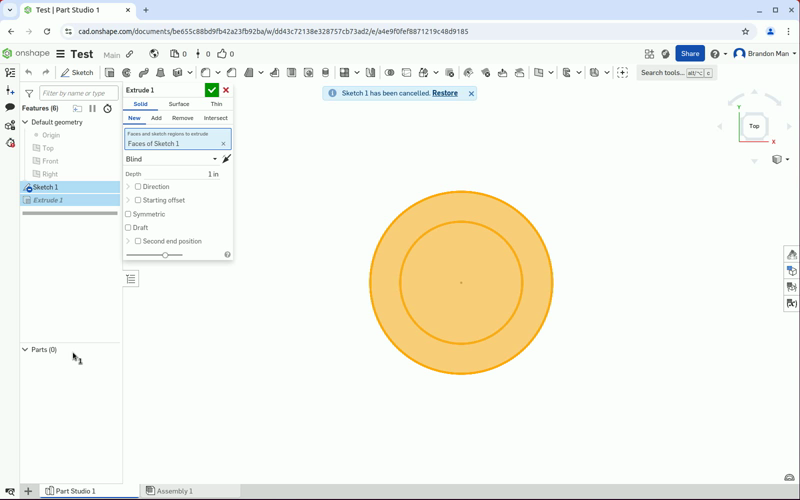
mouse_move(143, 106)
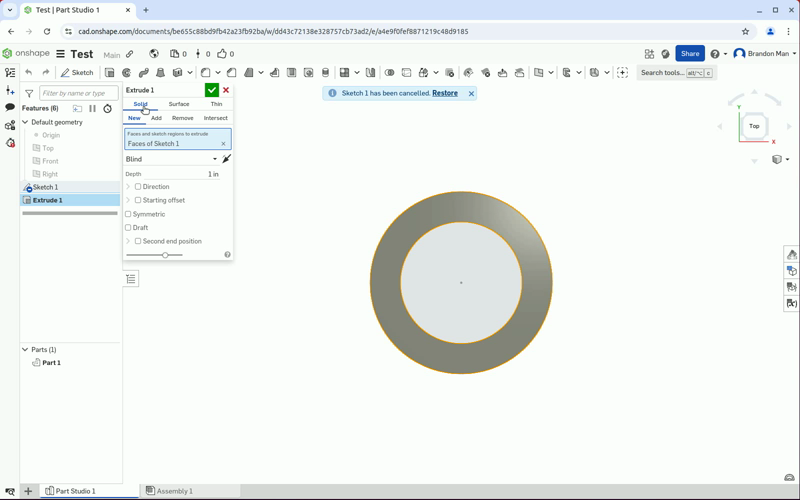
click(143, 106)
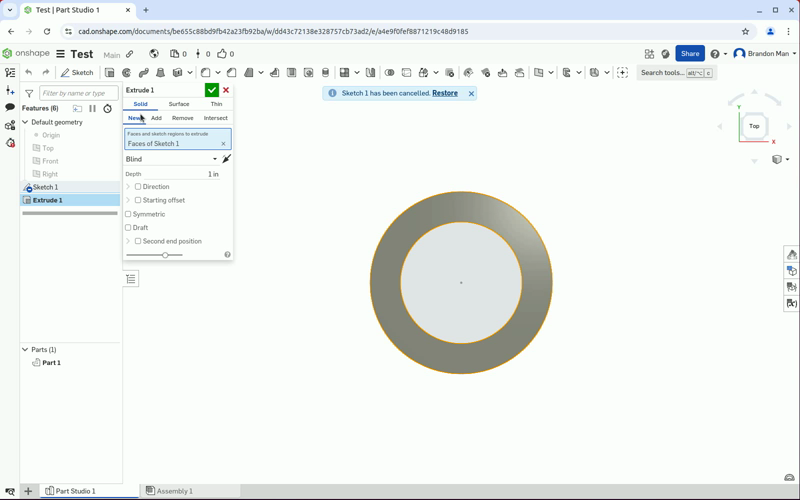
mouse_move(137, 120)
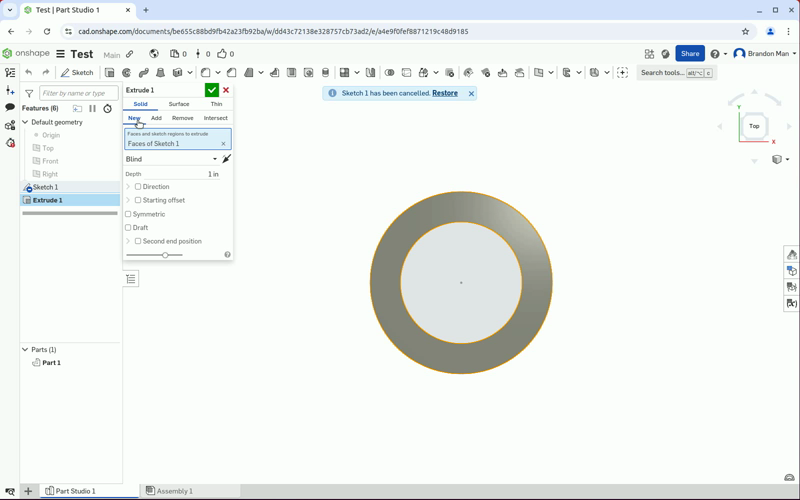
click(137, 120)
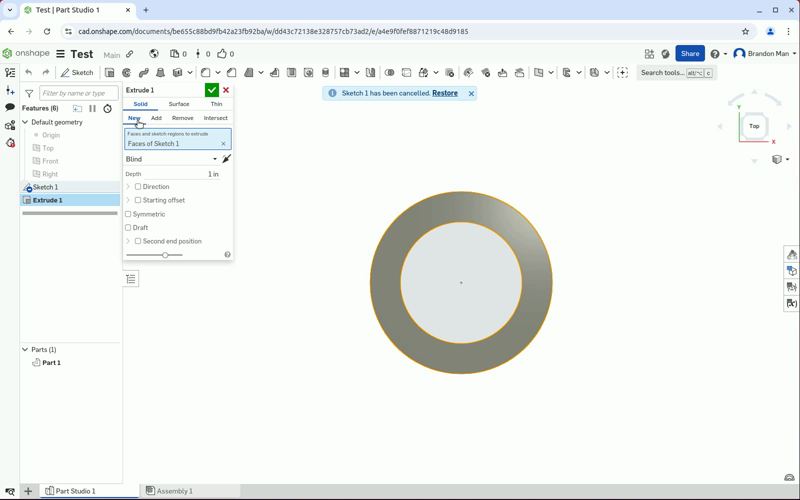
key(tab, 4)
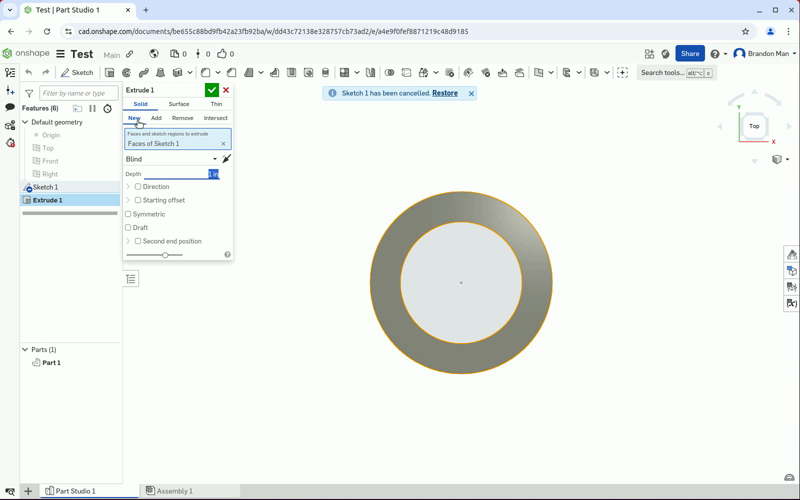
text(1.204)
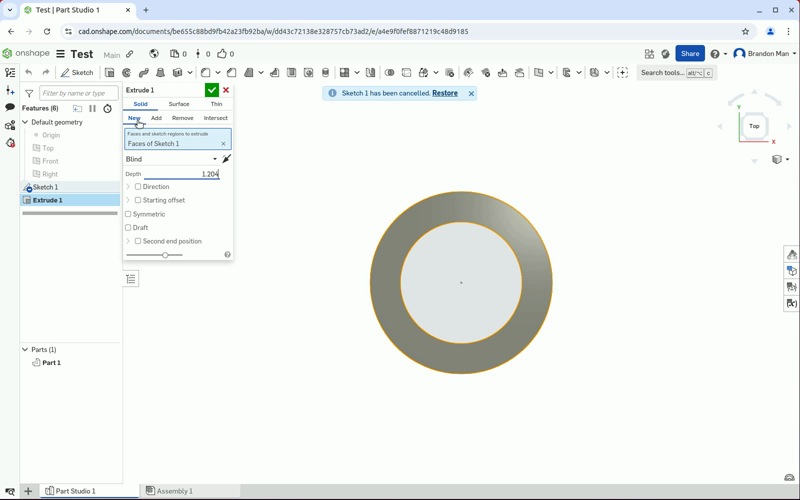
key(enter)
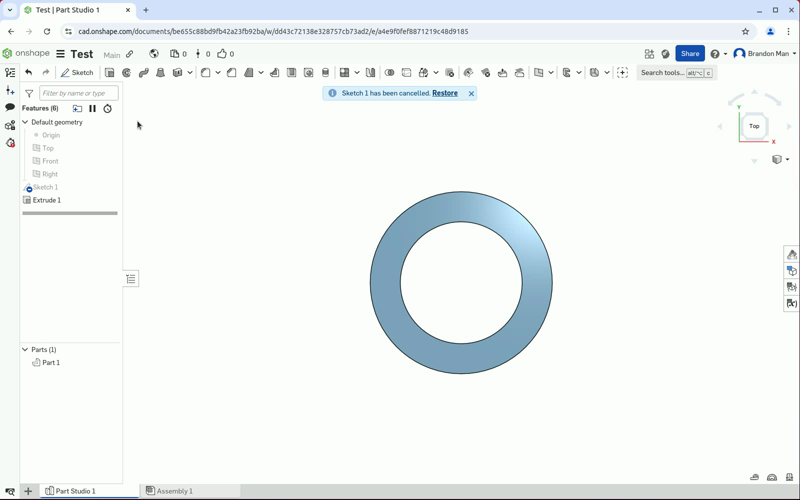
key(shift+h)
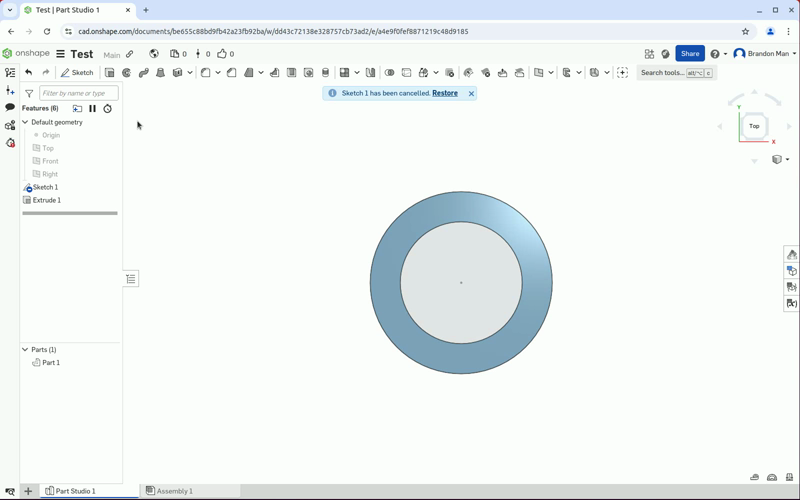
key(shift+h)
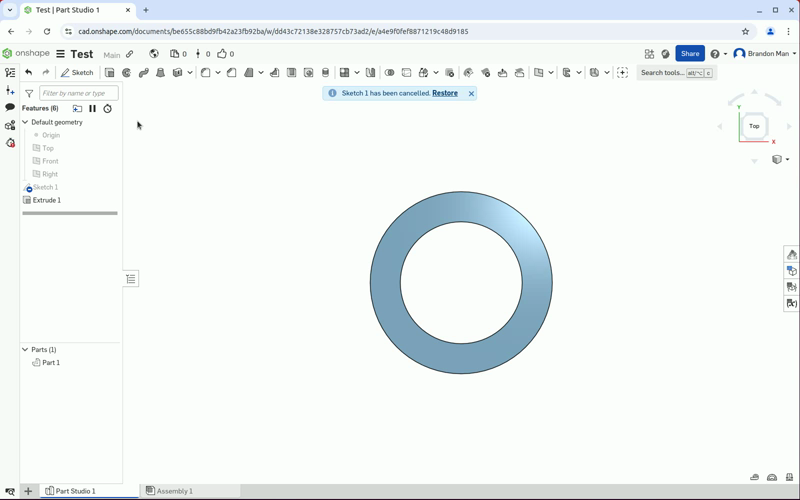
mouse_move(73, 189)
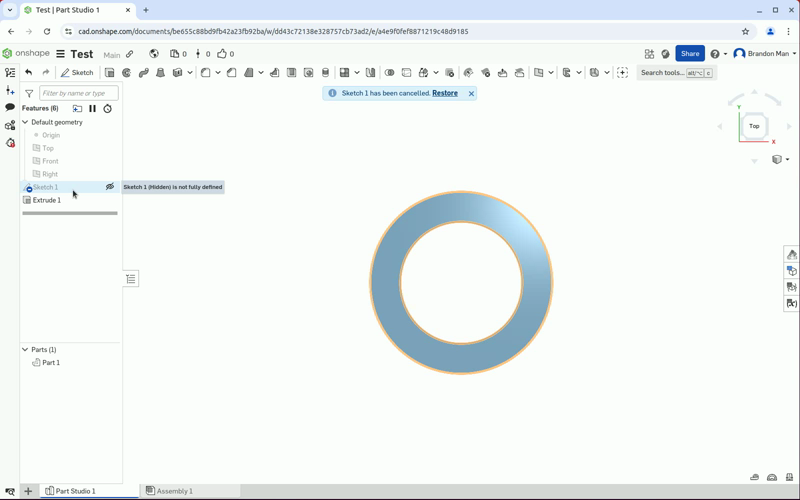
click(73, 189)
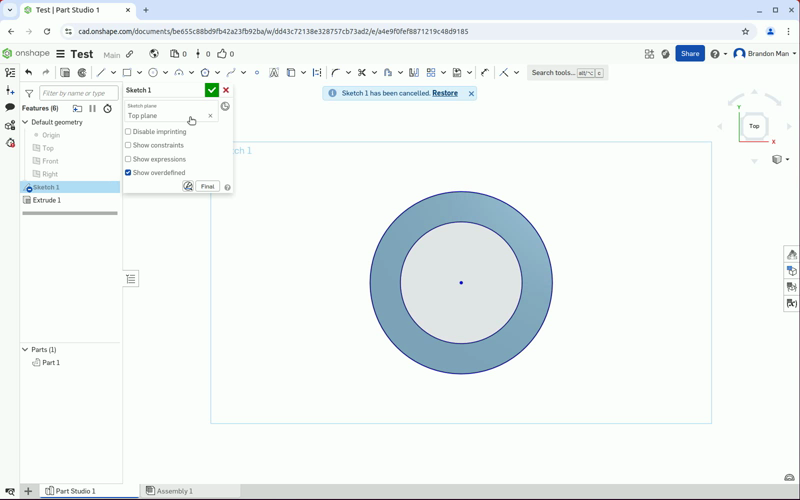
mouse_move(229, 92)
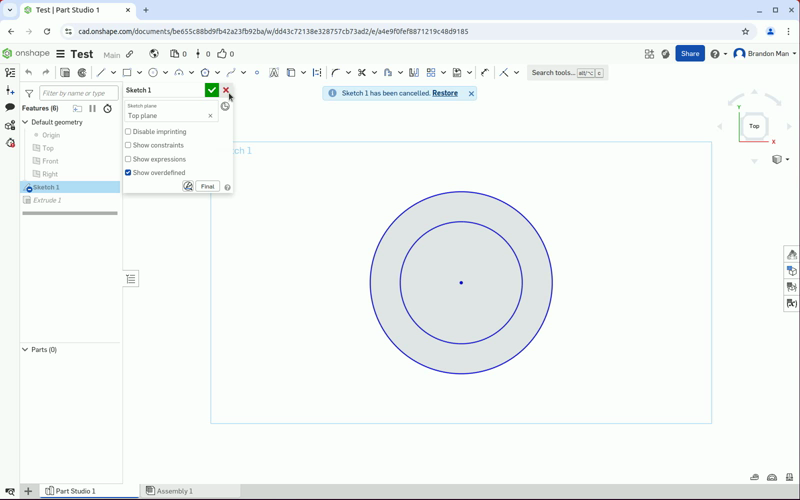
click(229, 92)
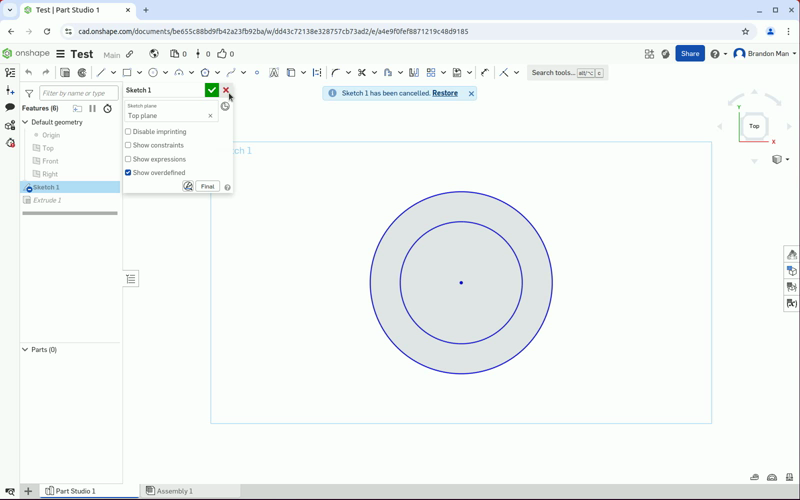
key(shift+s)
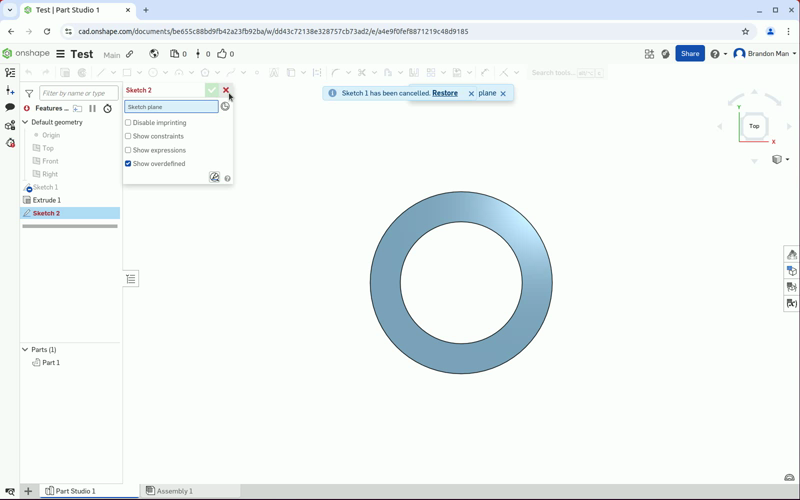
mouse_move(73, 150)
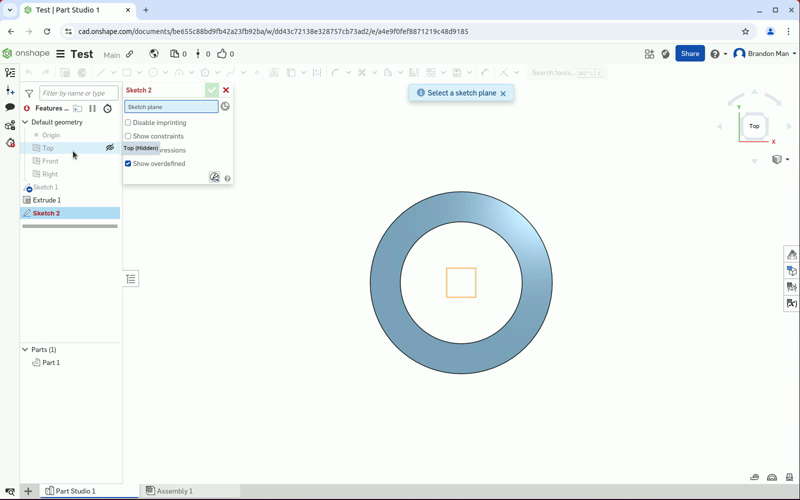
click(73, 150)
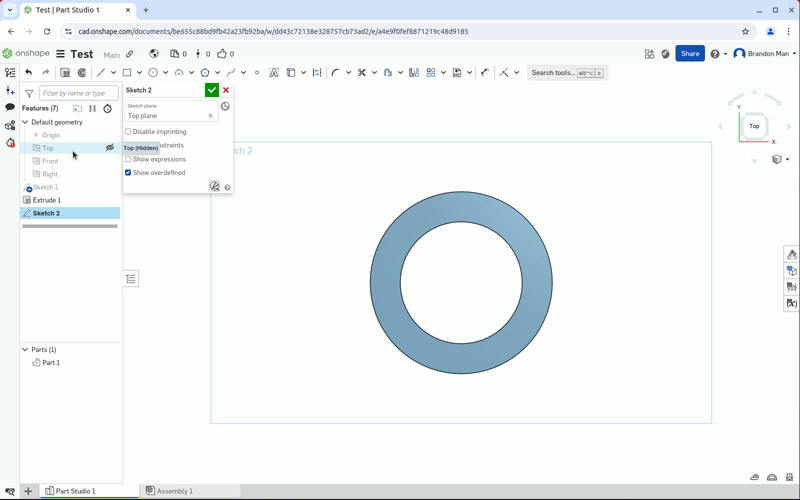
mouse_move(73, 352)
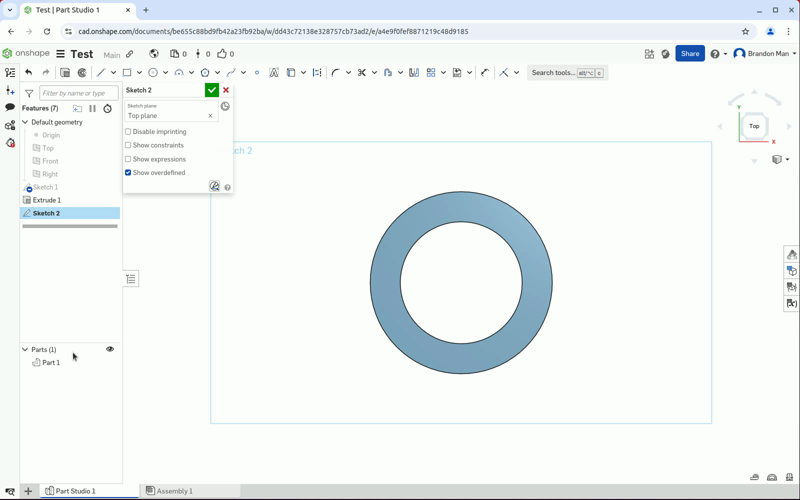
key(y)
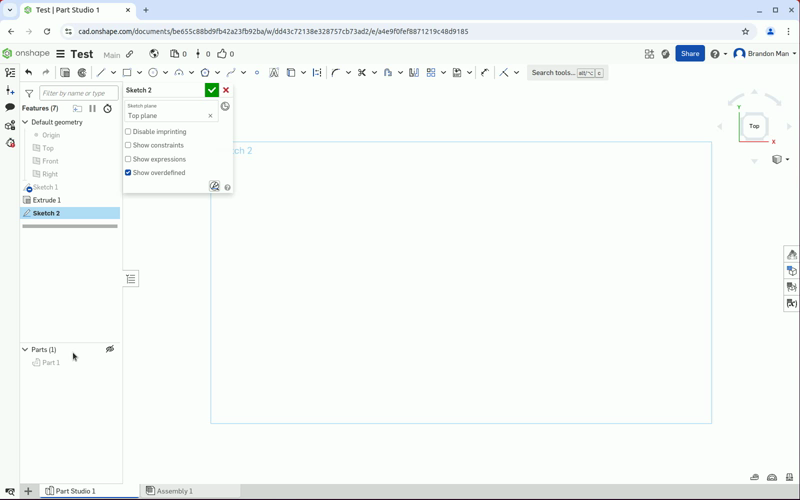
key(c)
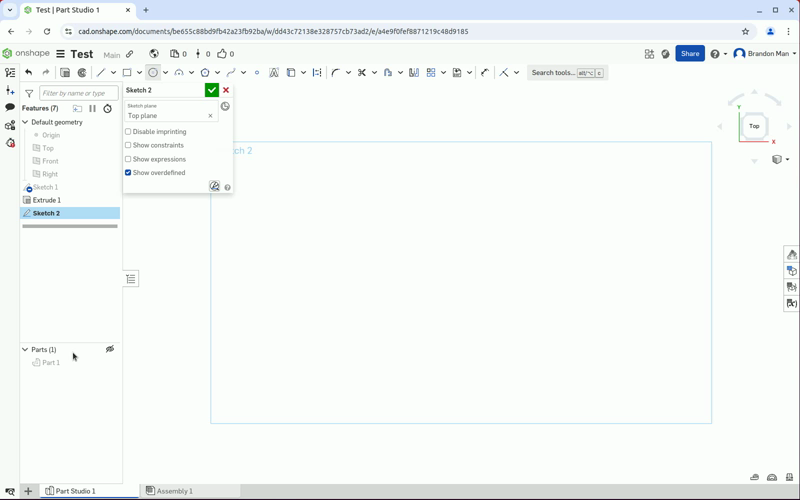
key_down(shift)
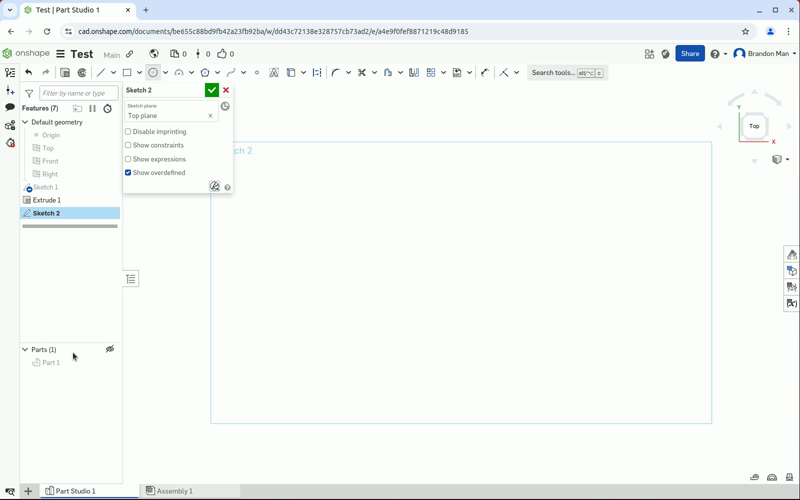
mouse_move(461, 282)
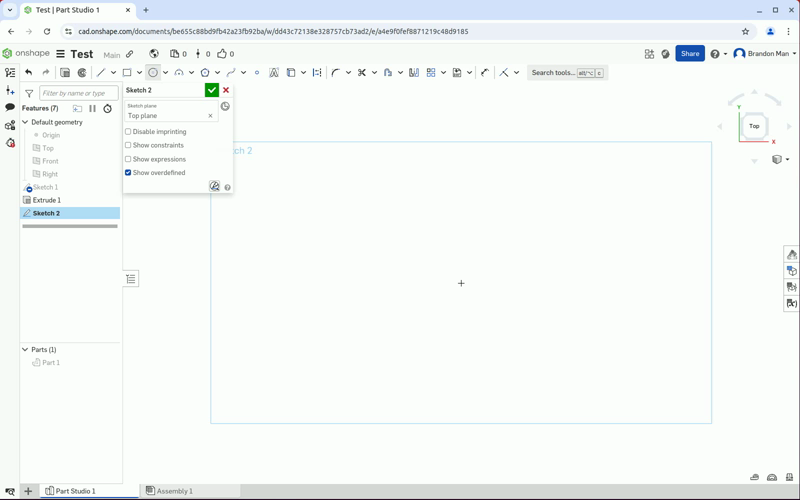
click(461, 282)
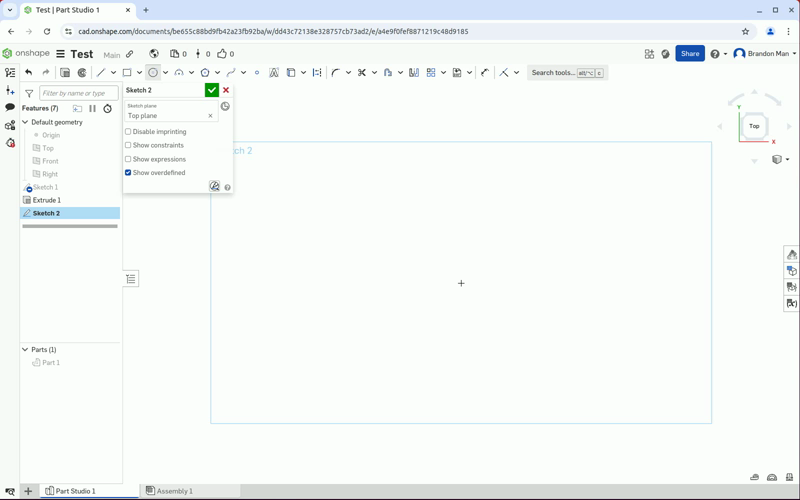
key_up(shift)
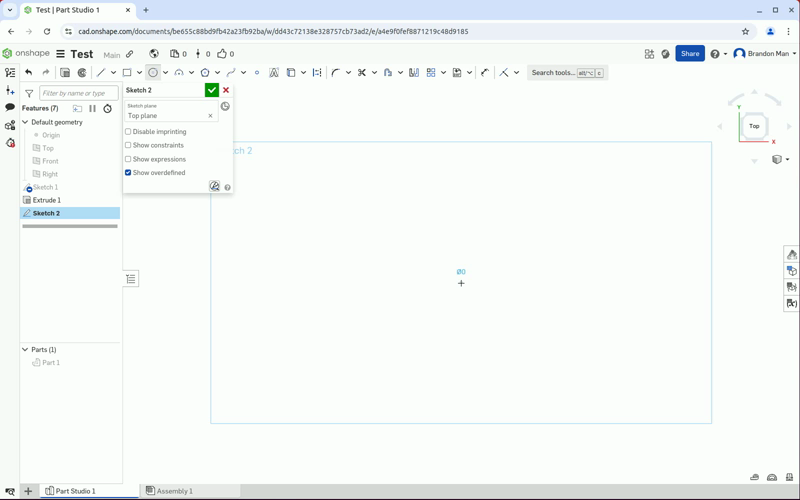
mouse_move(572, 282)
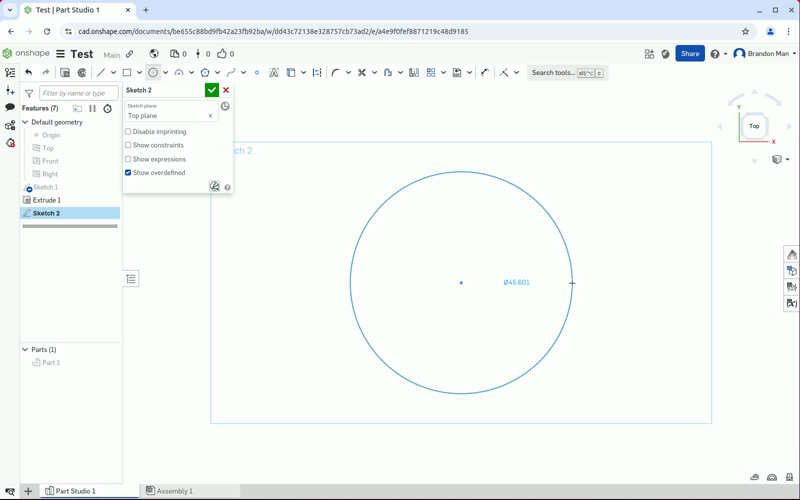
click(572, 282)
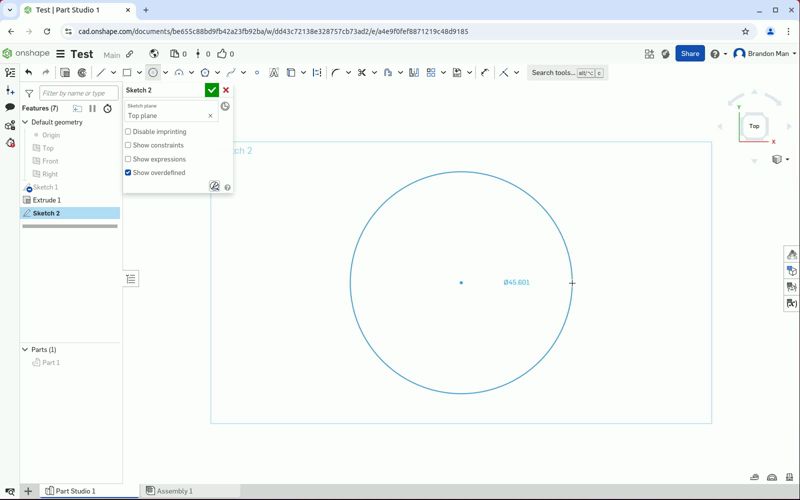
key(esc)
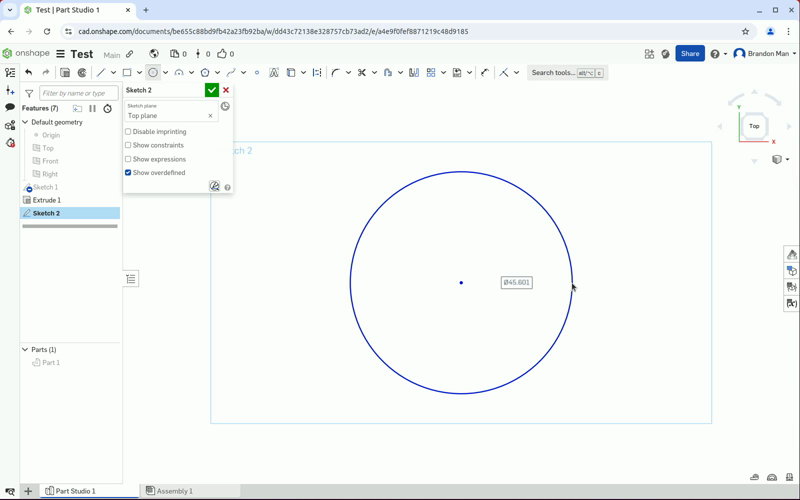
mouse_move(452, 263)
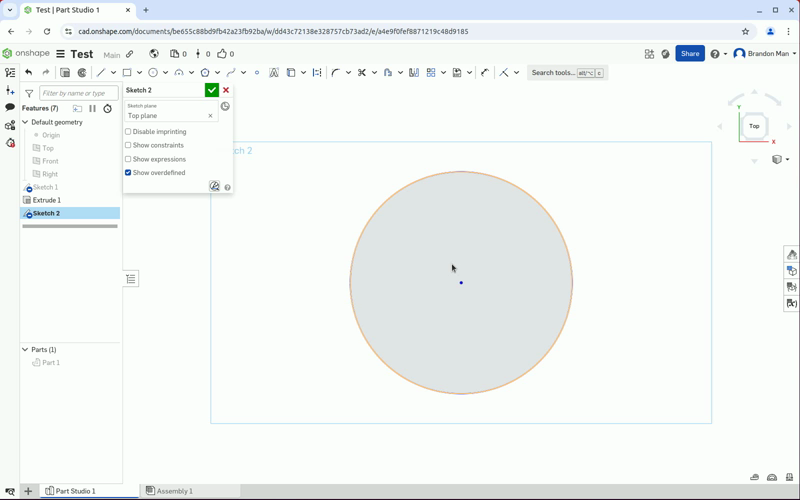
click(452, 263)
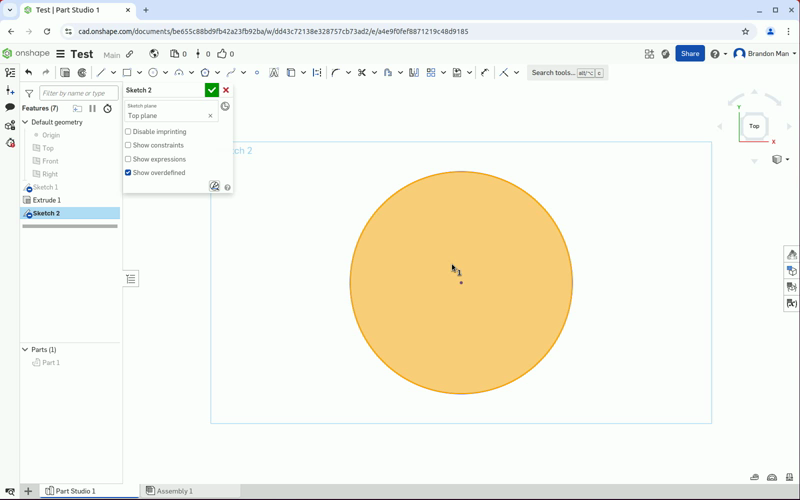
mouse_move(73, 352)
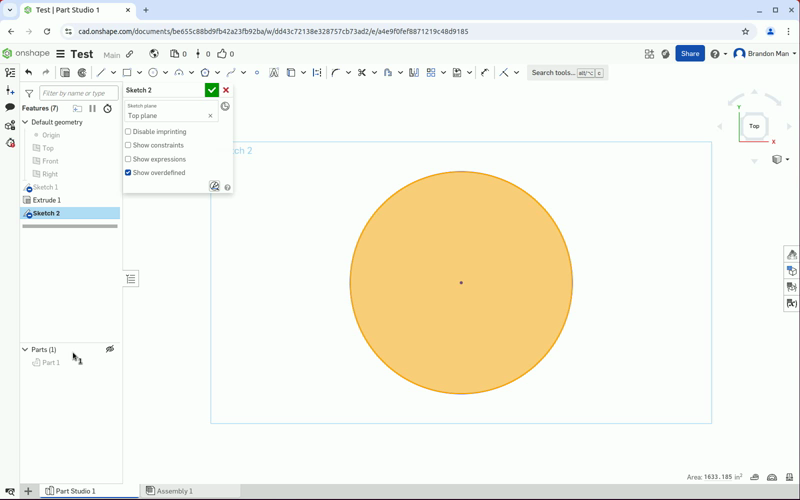
key(shift+y)
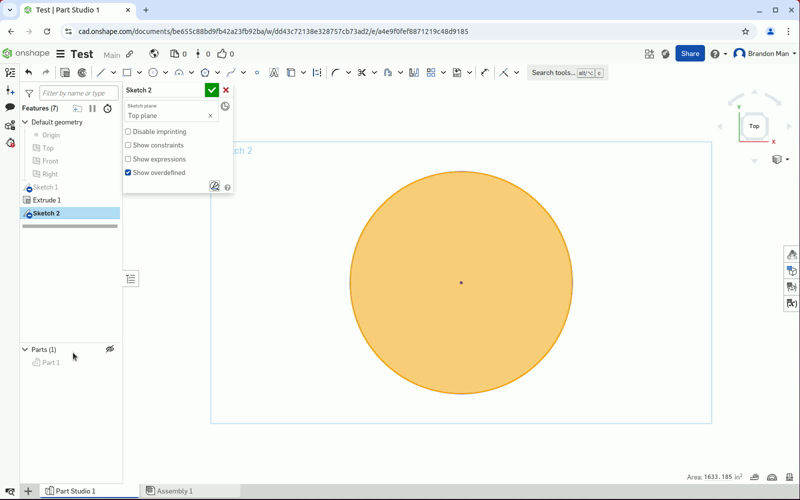
key(shift+e)
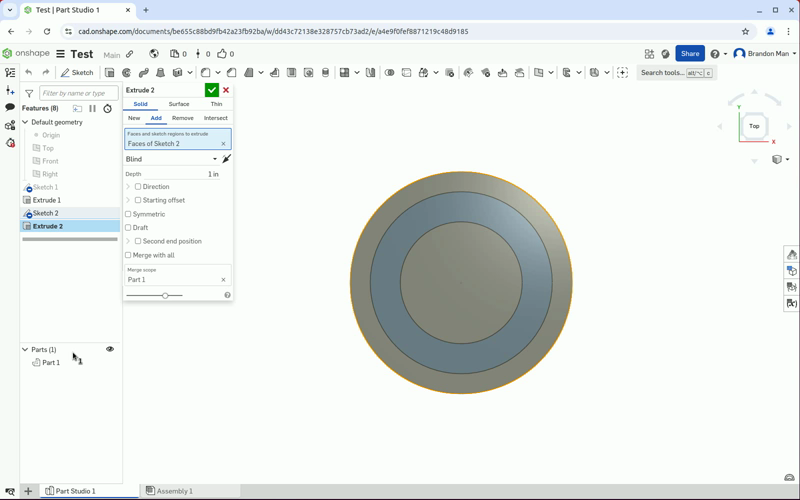
mouse_move(143, 106)
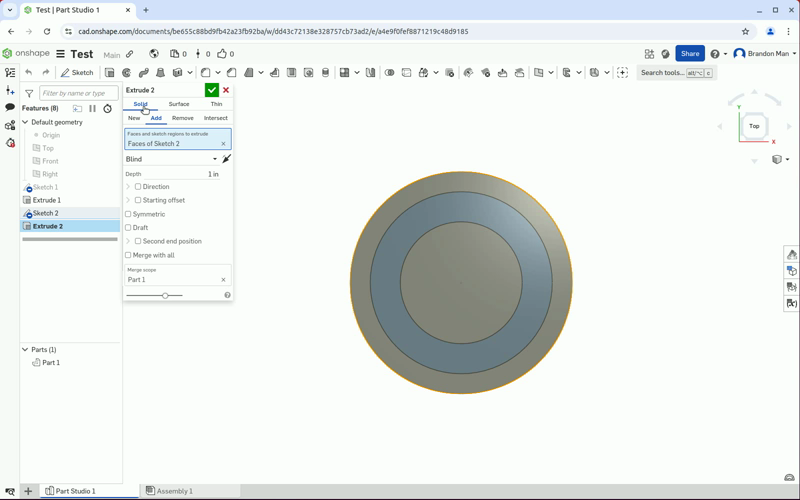
click(143, 106)
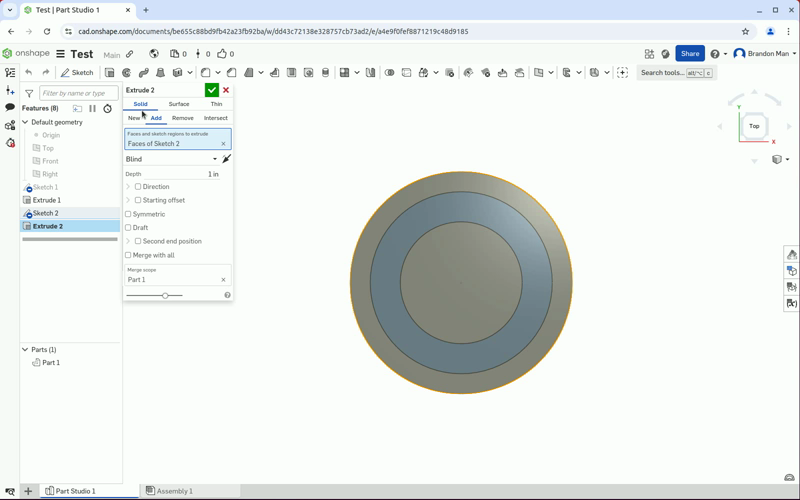
mouse_move(137, 120)
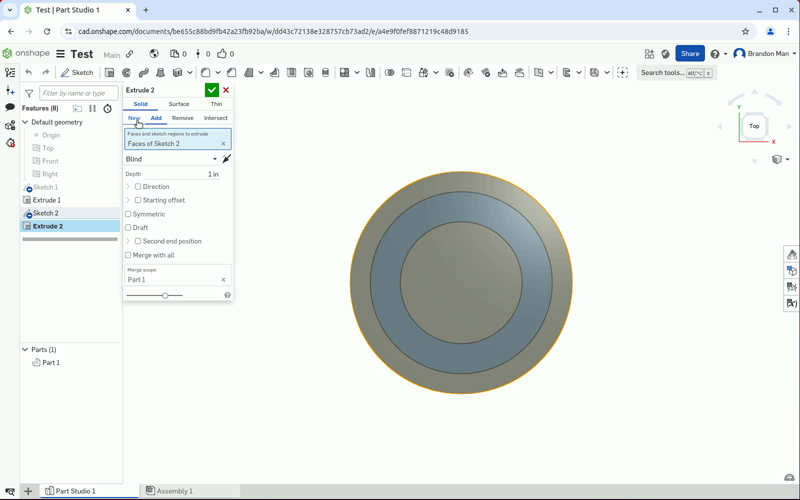
click(137, 120)
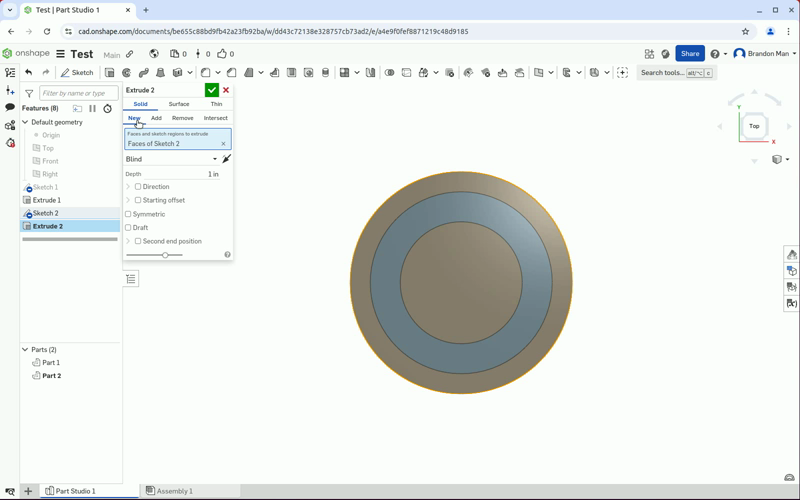
key(tab, 4)
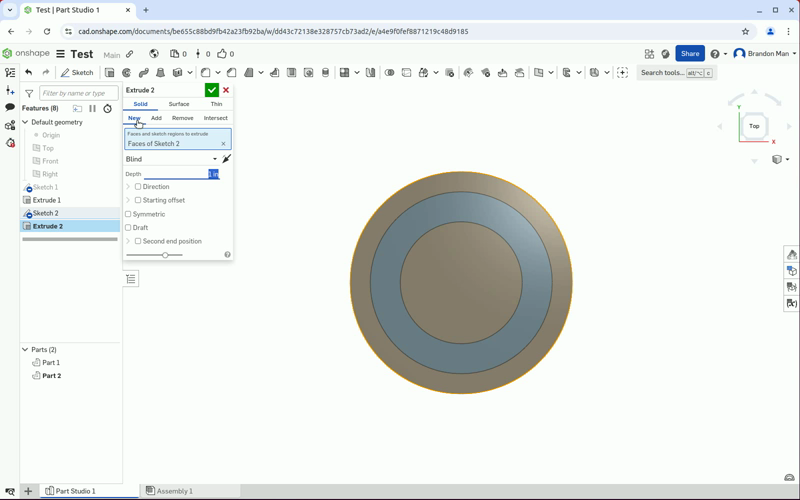
text(-0.963)
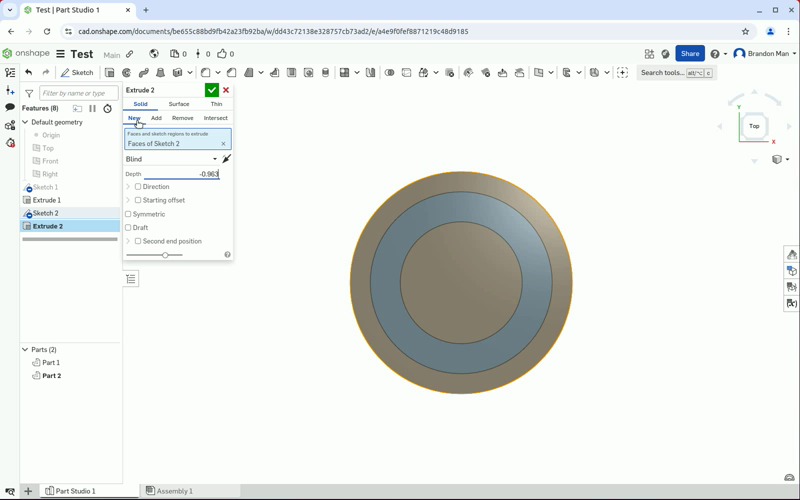
key(enter)
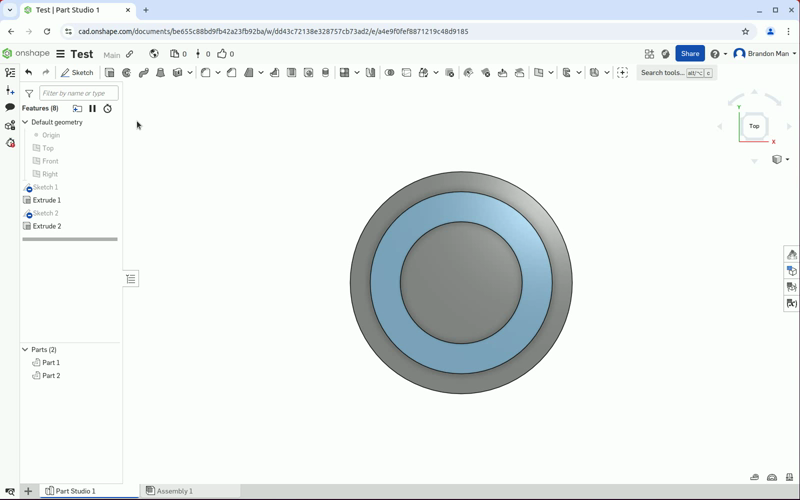
key(shift+h)
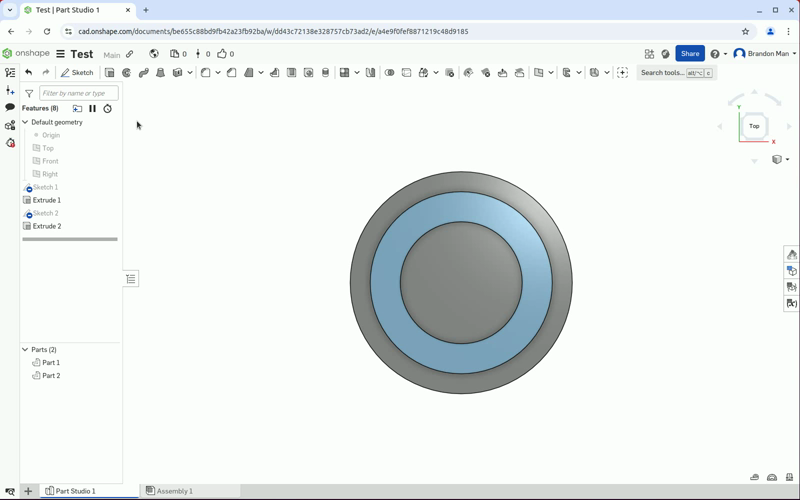
key(shift+h)
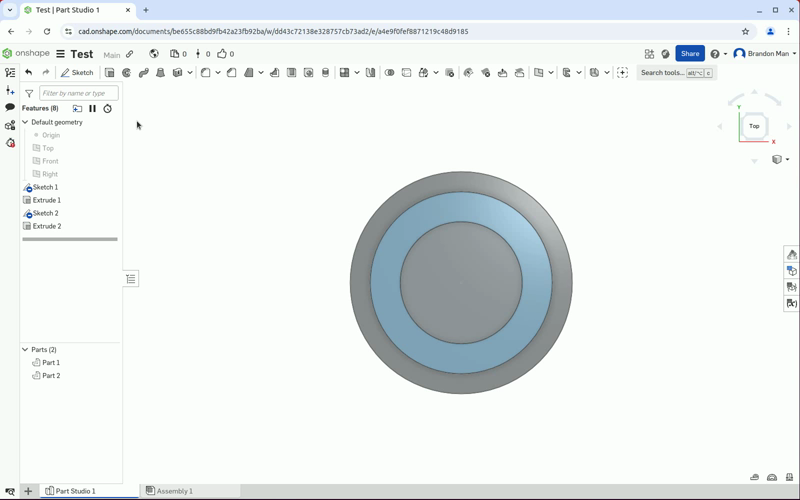
key(shift+7)
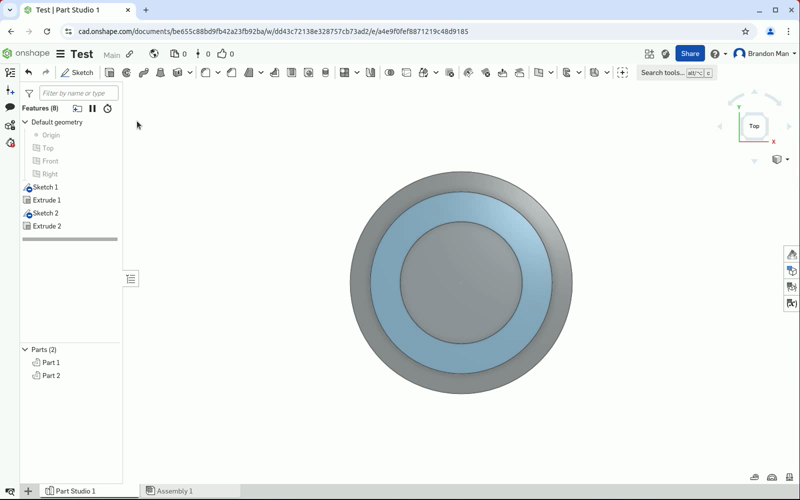
key(up, 3)
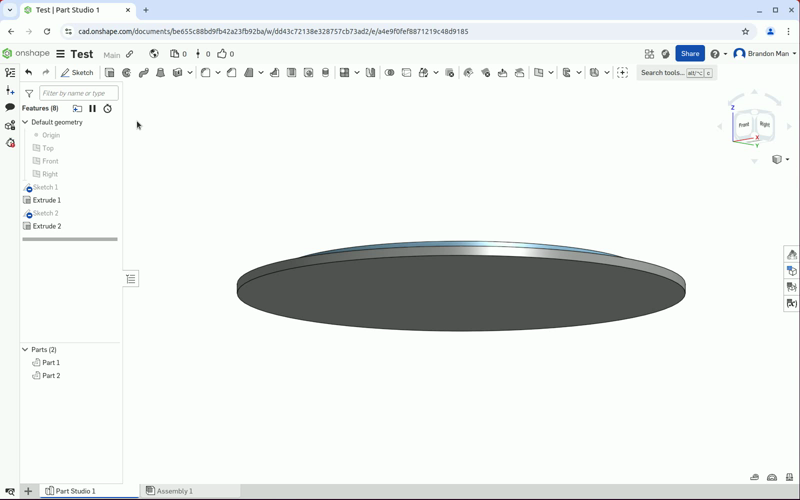
key(left, 3)
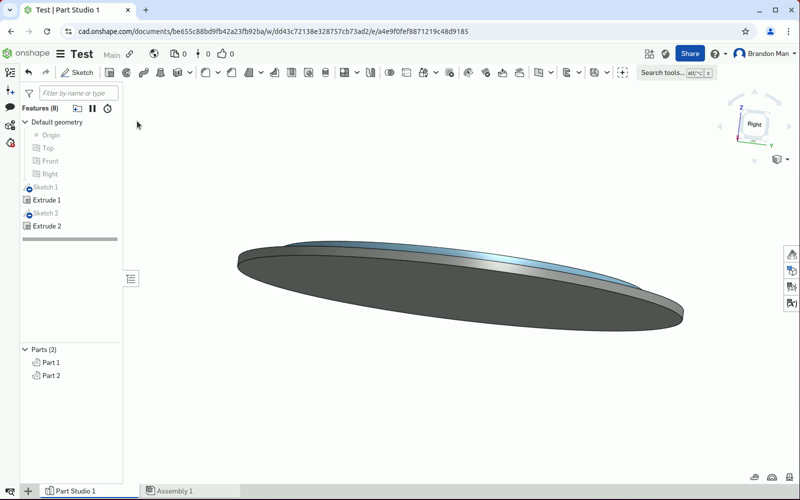
key(right, 3)
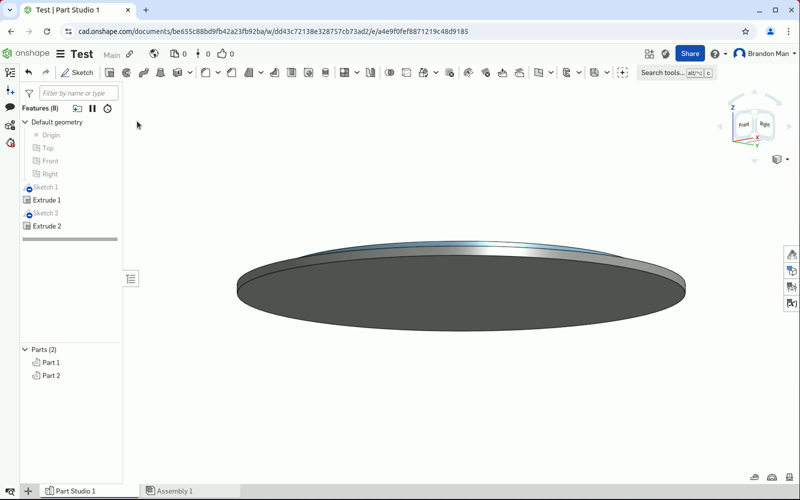
key(down, 3)
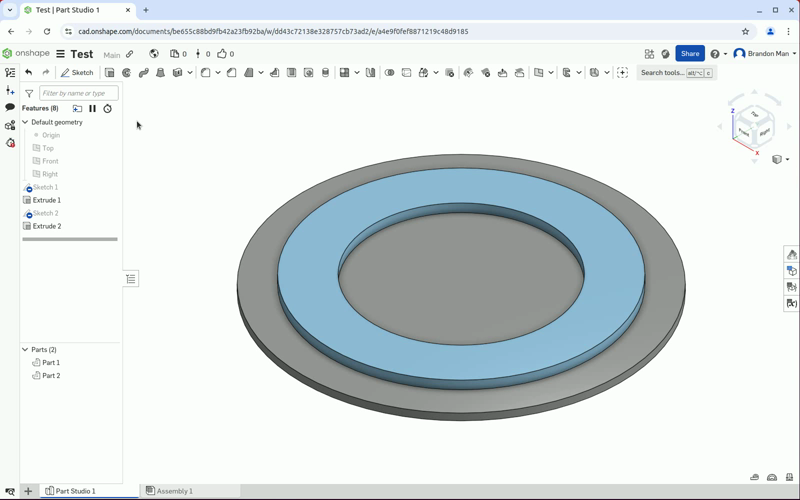
mouse_move(73, 189)
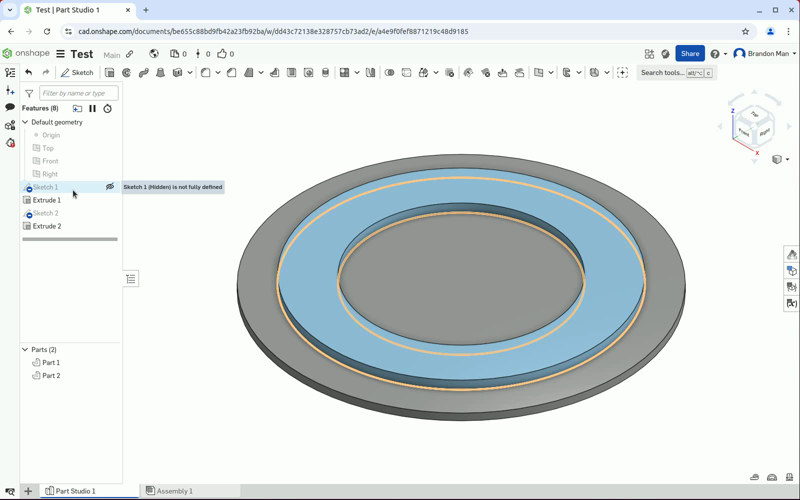
click(73, 189)